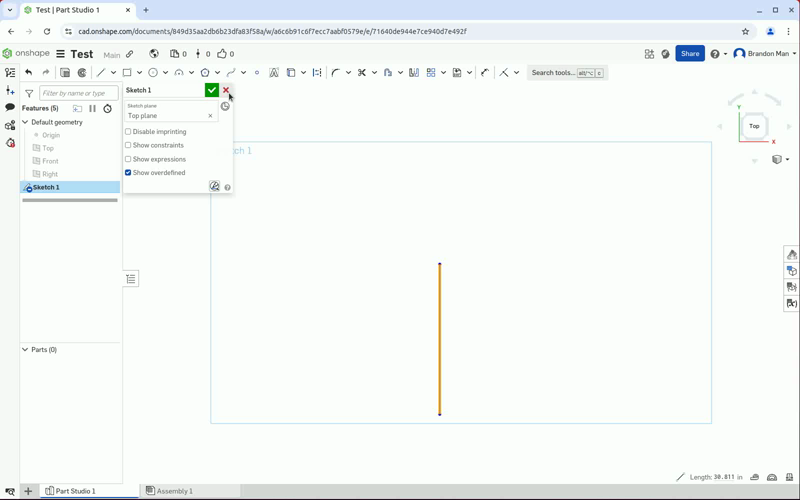
key(shift+h)
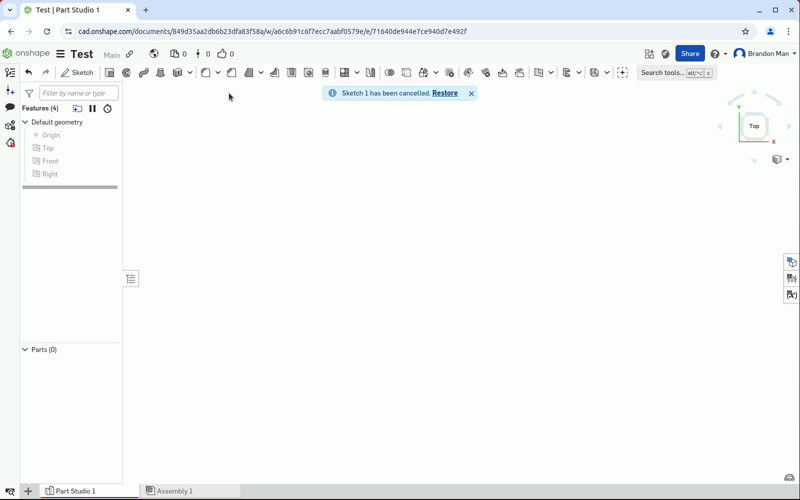
mouse_move(73, 352)
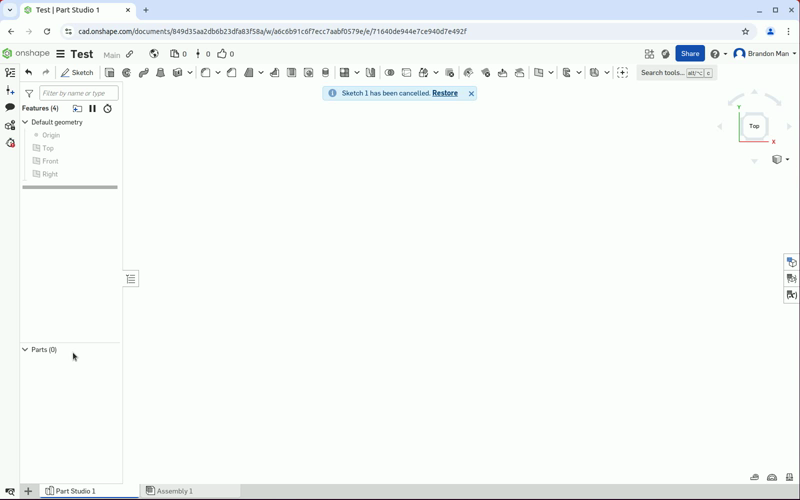
key(y)
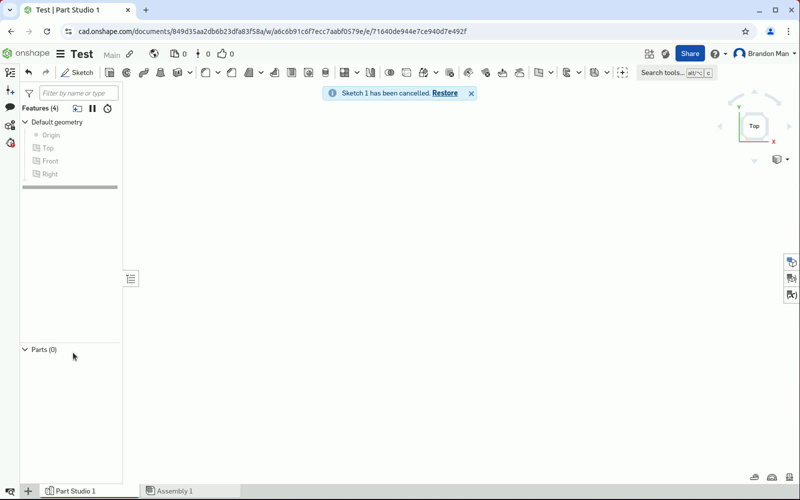
key(shift+p)
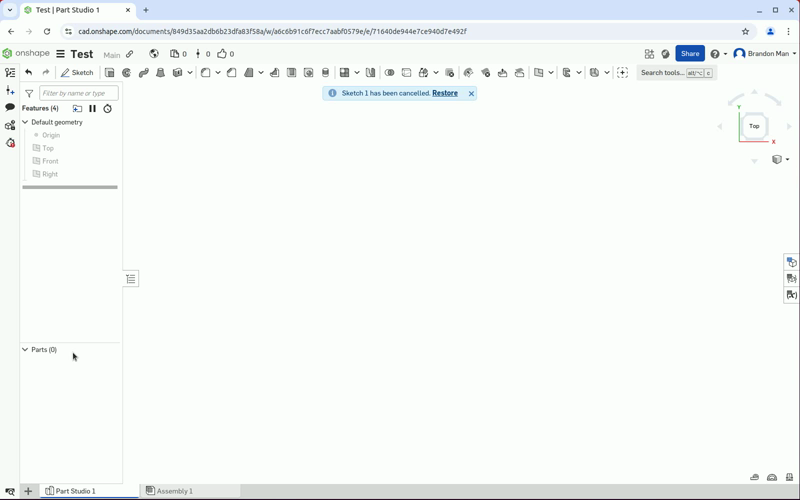
key(space)
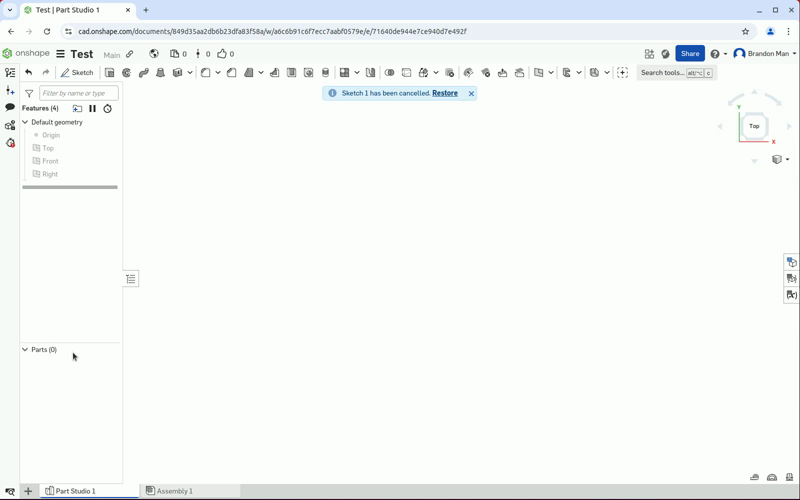
key_down(shift)
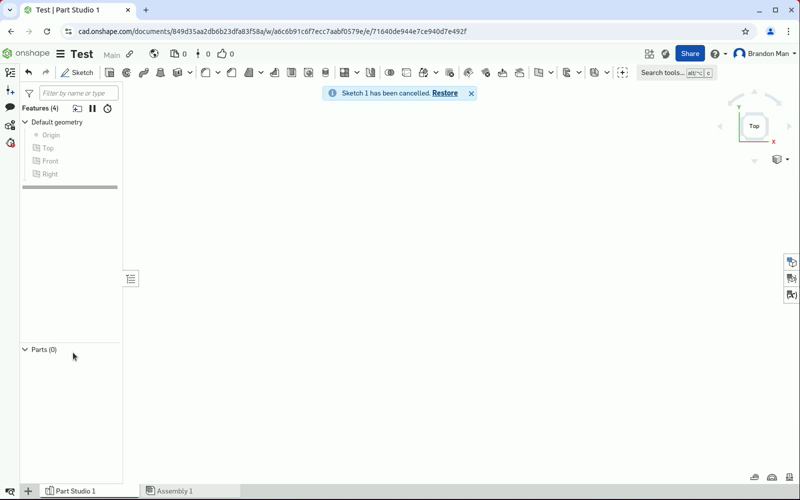
key(up)
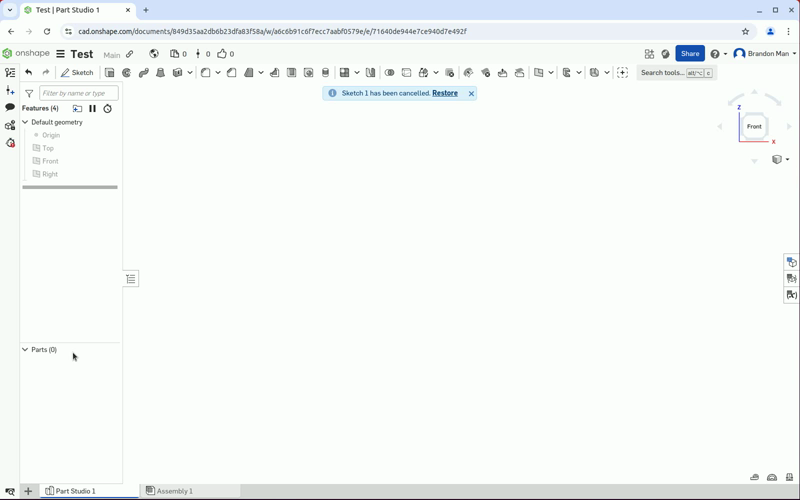
key_up(shift)
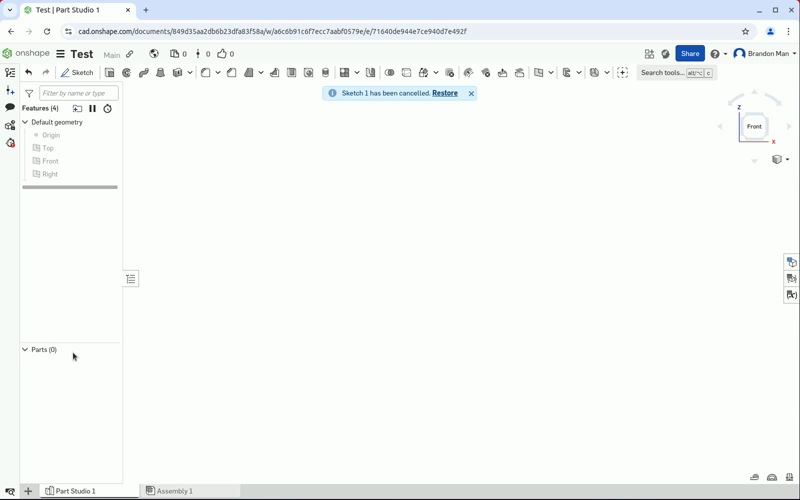
mouse_move(73, 352)
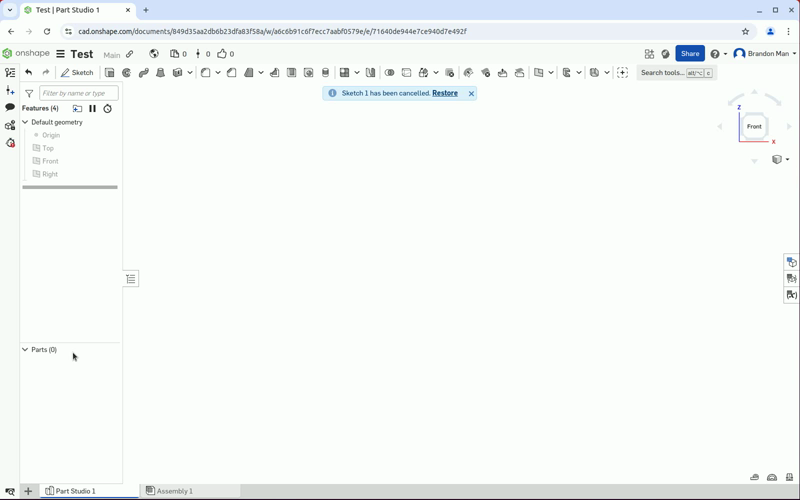
key(shift+y)
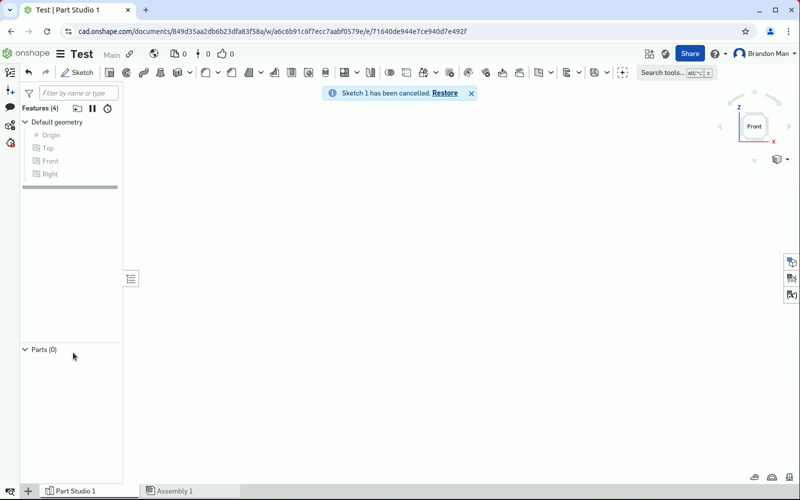
key(shift+s)
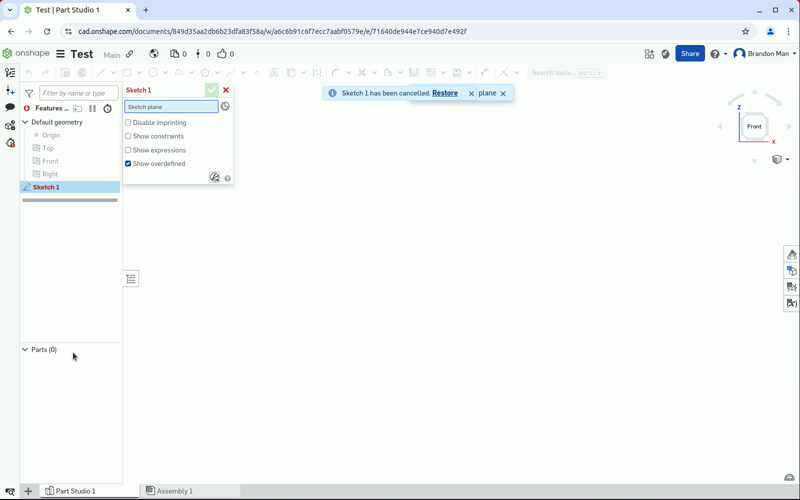
mouse_move(73, 163)
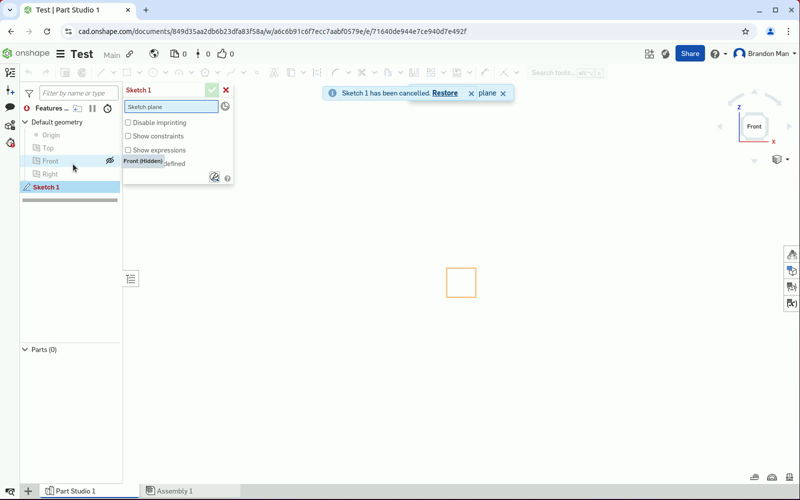
click(73, 163)
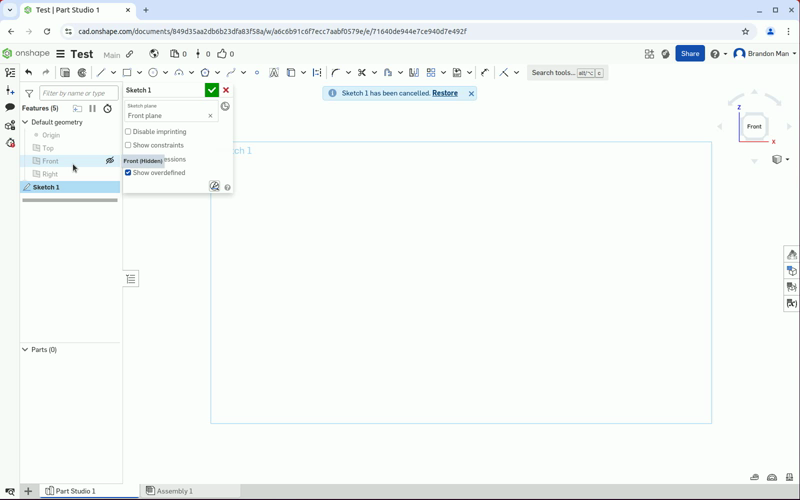
mouse_move(73, 352)
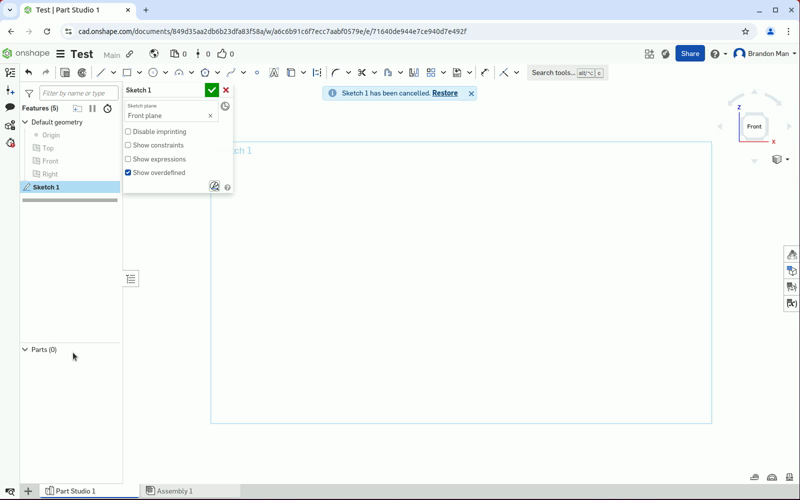
key(y)
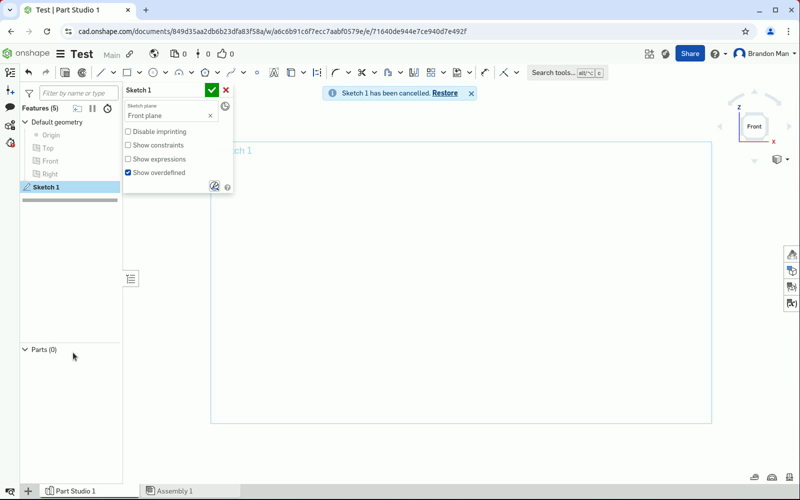
key(c)
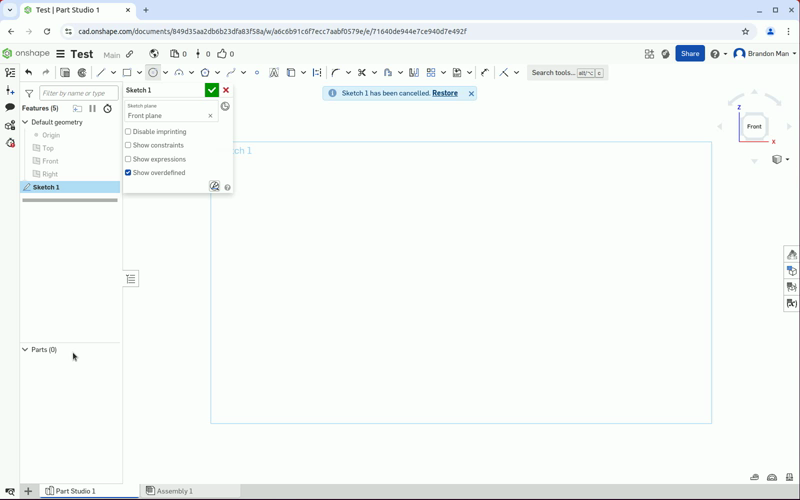
key_down(shift)
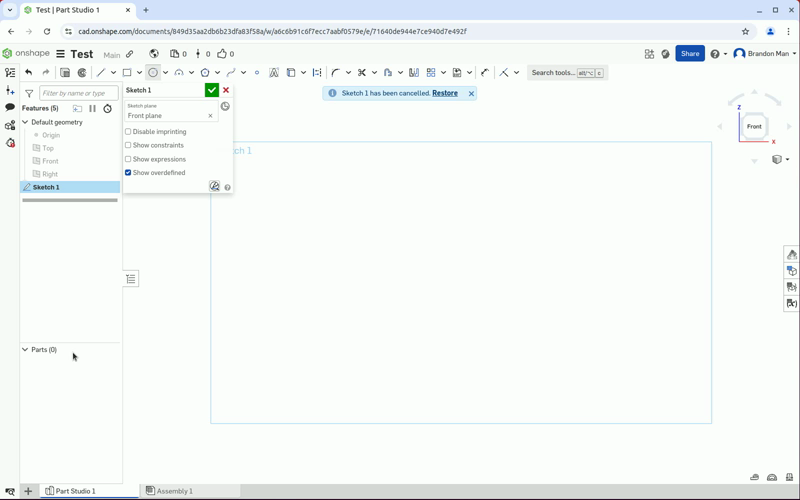
mouse_move(461, 282)
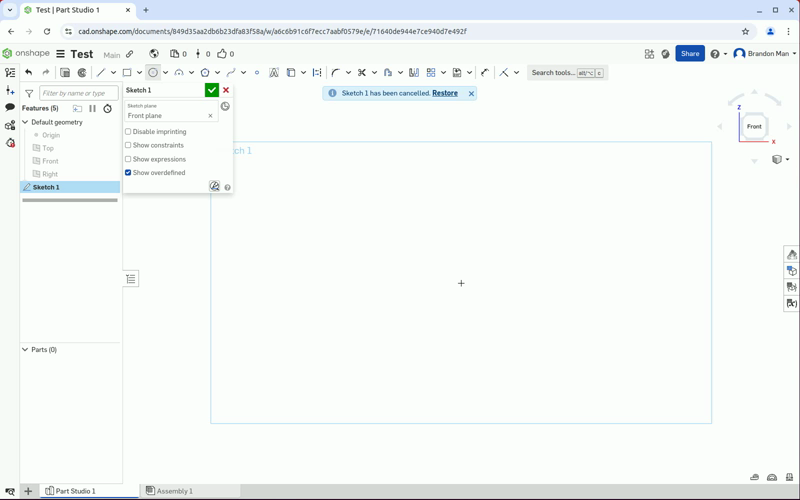
click(461, 282)
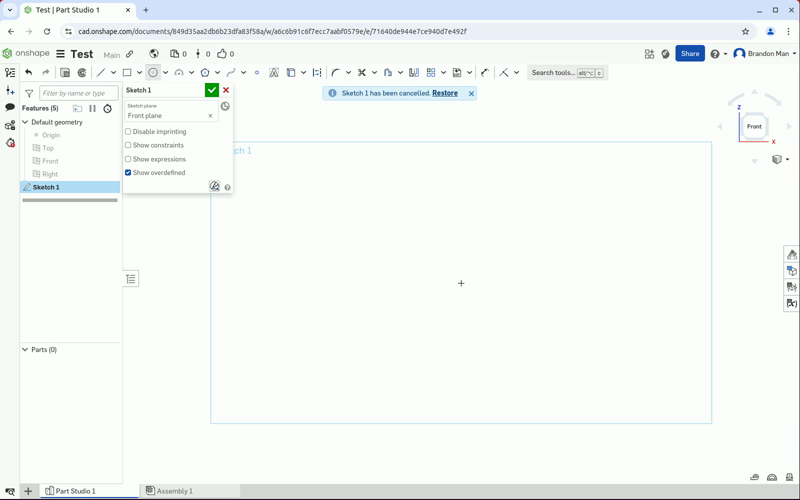
key_up(shift)
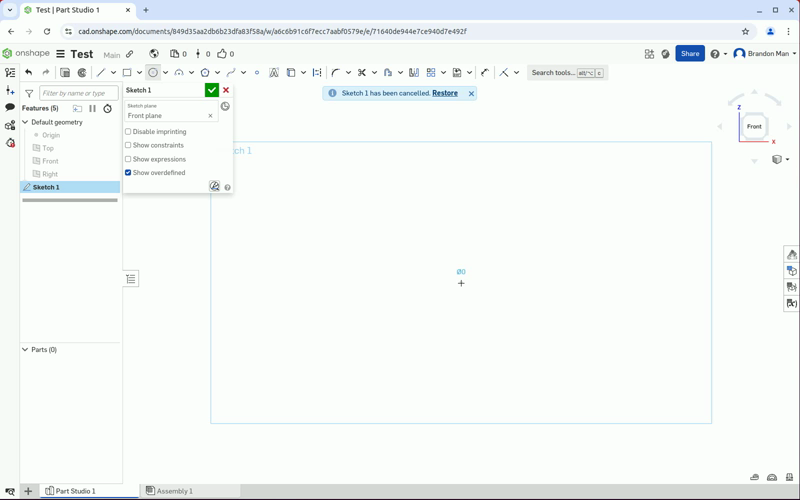
mouse_move(491, 282)
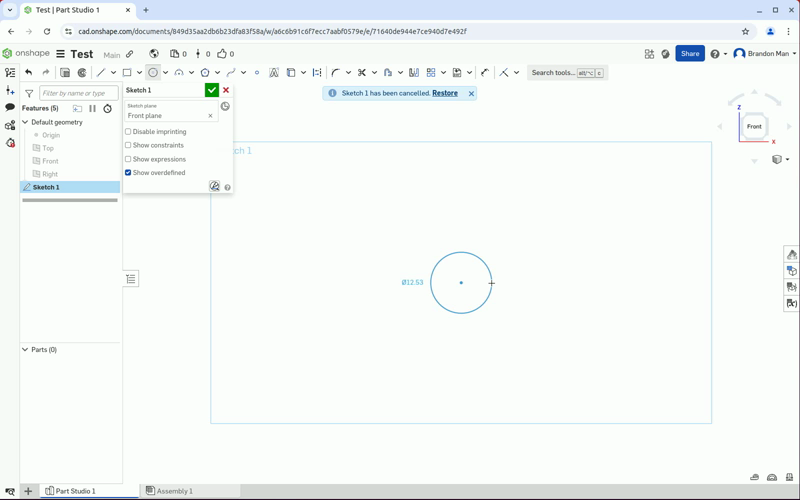
click(491, 282)
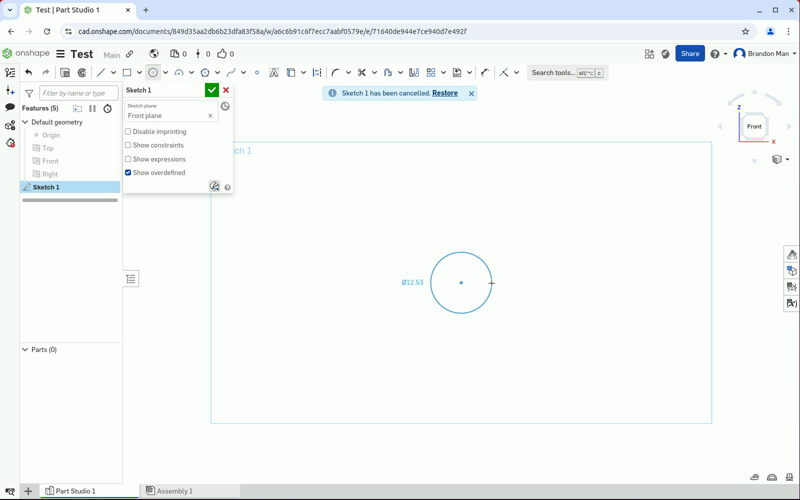
key(esc)
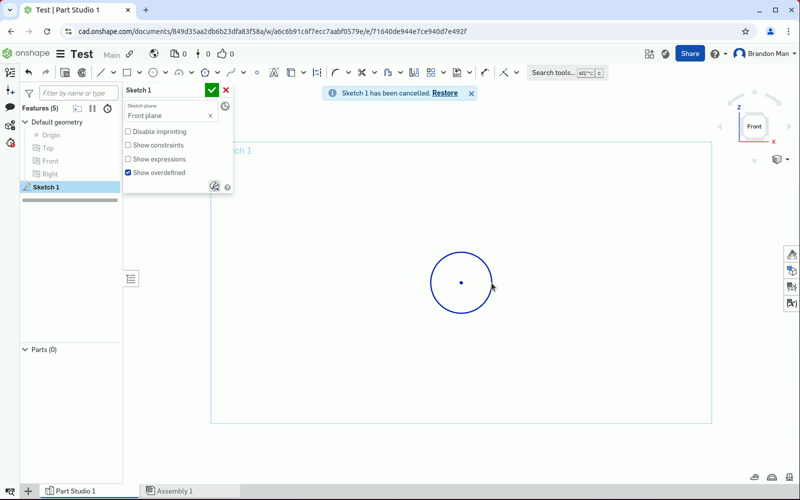
mouse_move(447, 301)
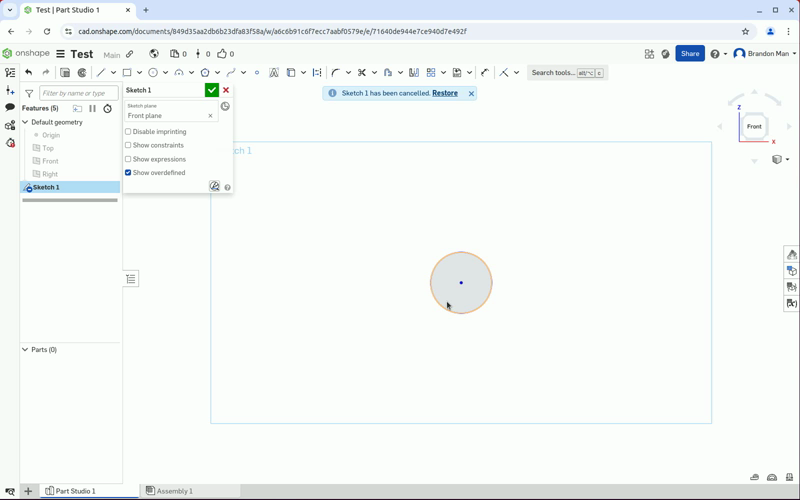
click(447, 301)
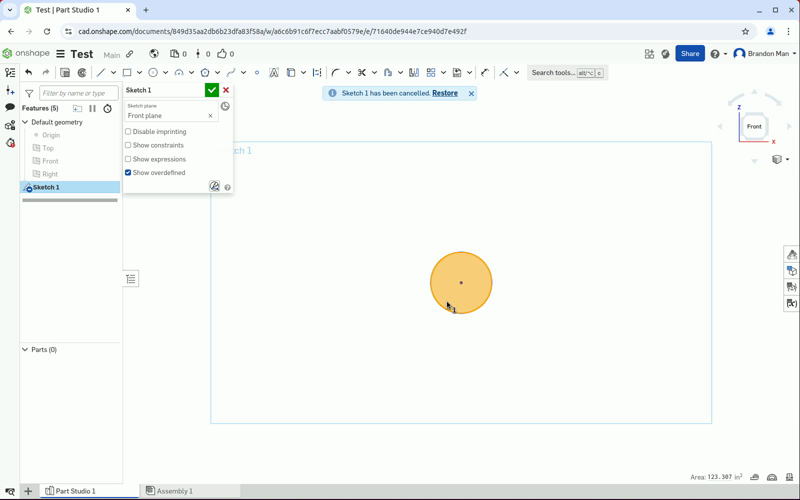
mouse_move(73, 352)
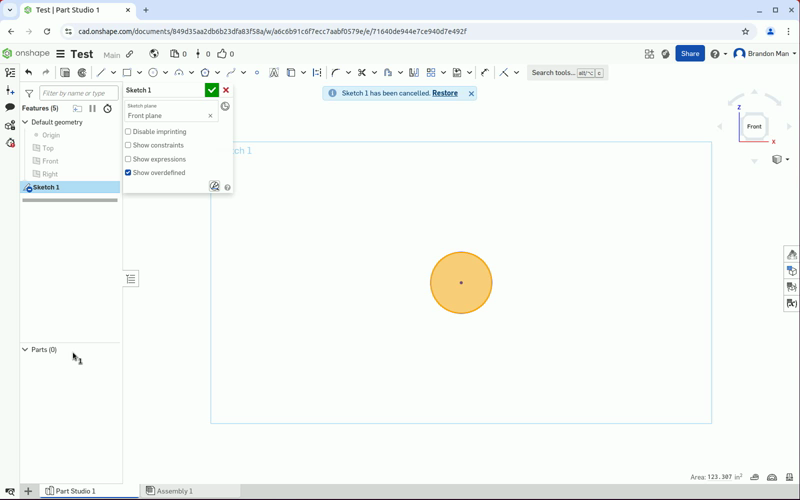
key(shift+y)
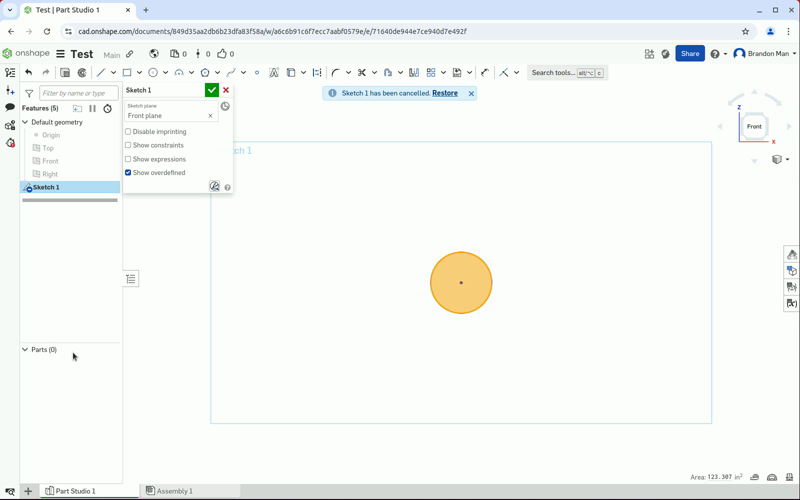
key(shift+e)
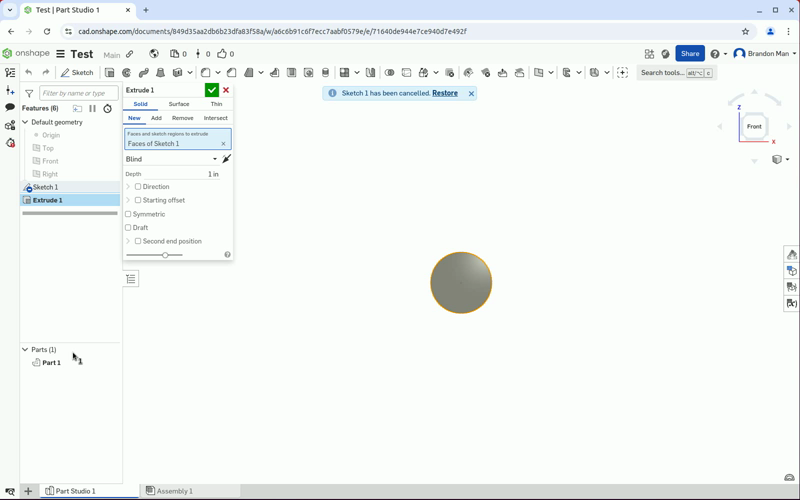
mouse_move(143, 106)
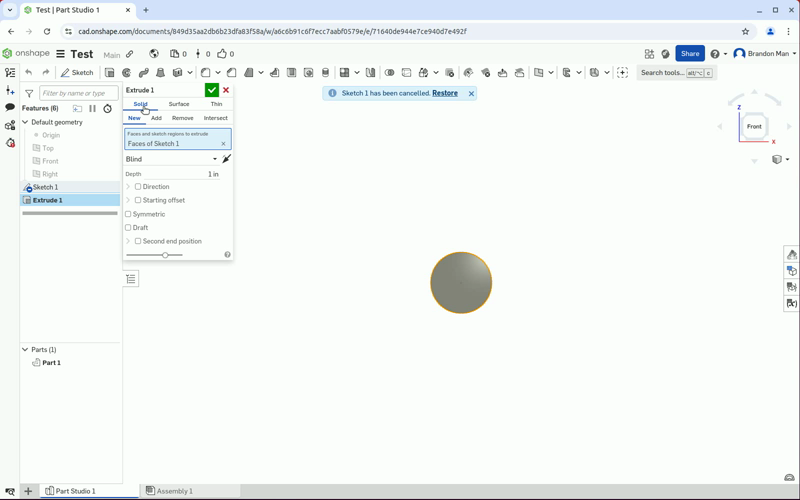
click(143, 106)
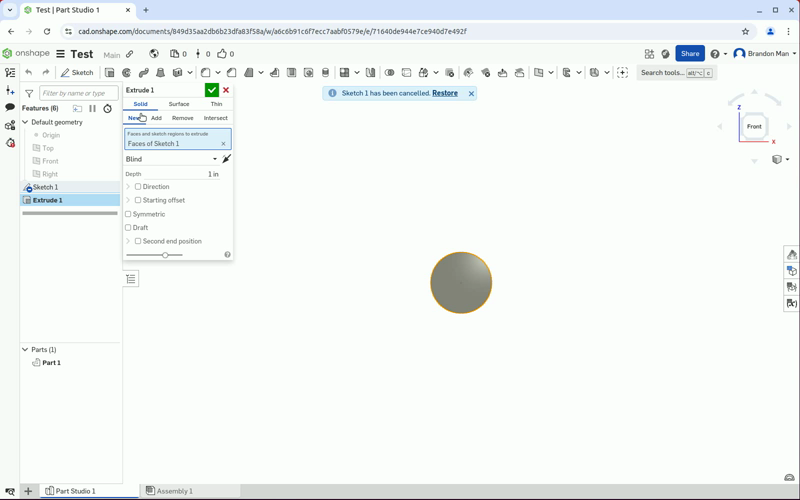
mouse_move(137, 120)
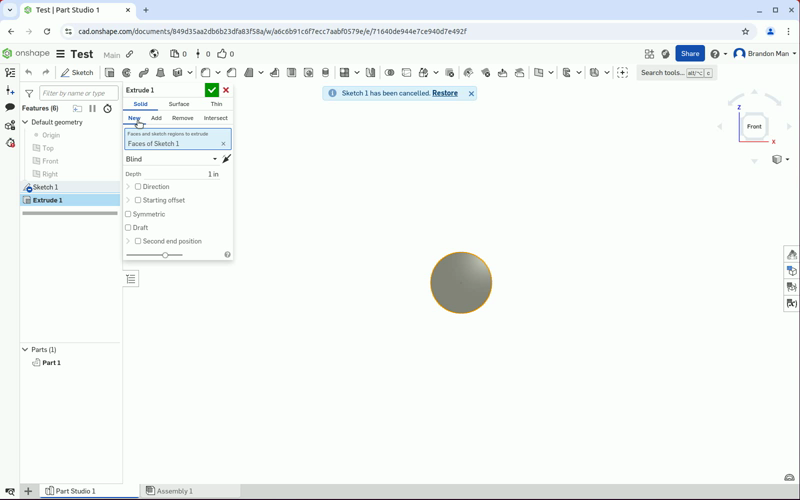
click(137, 120)
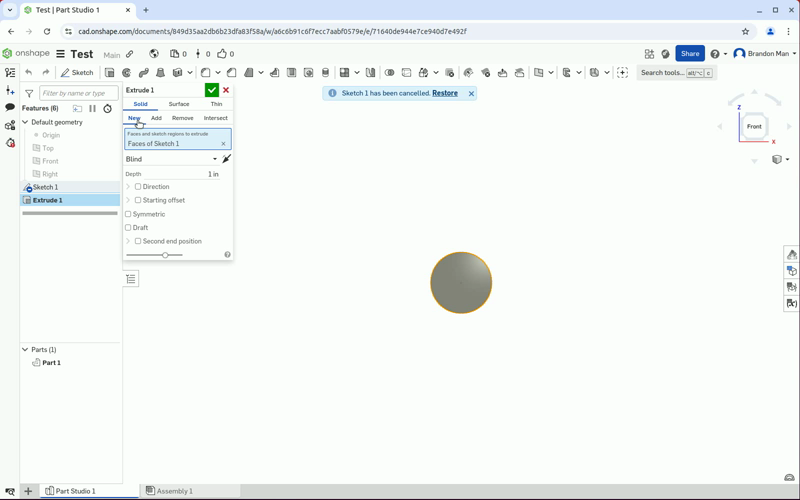
key(tab, 4)
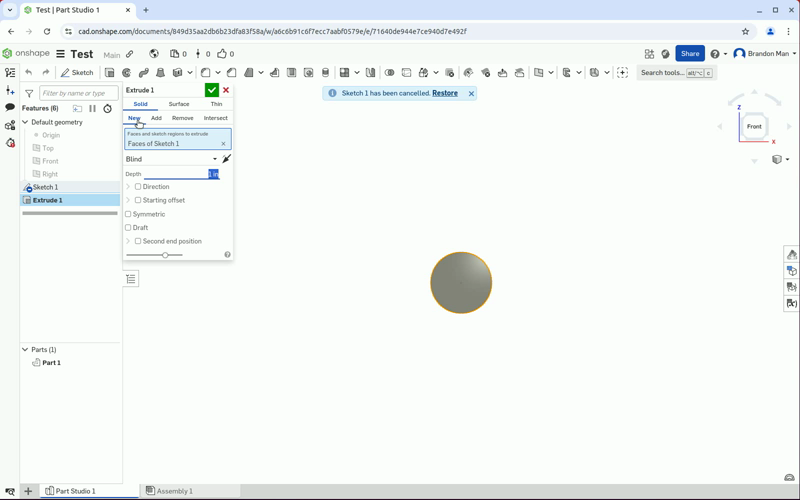
text(14.683)
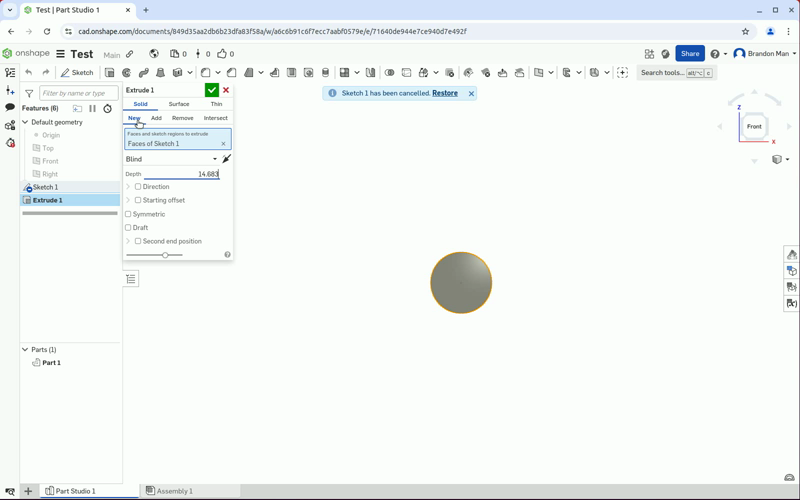
key(enter)
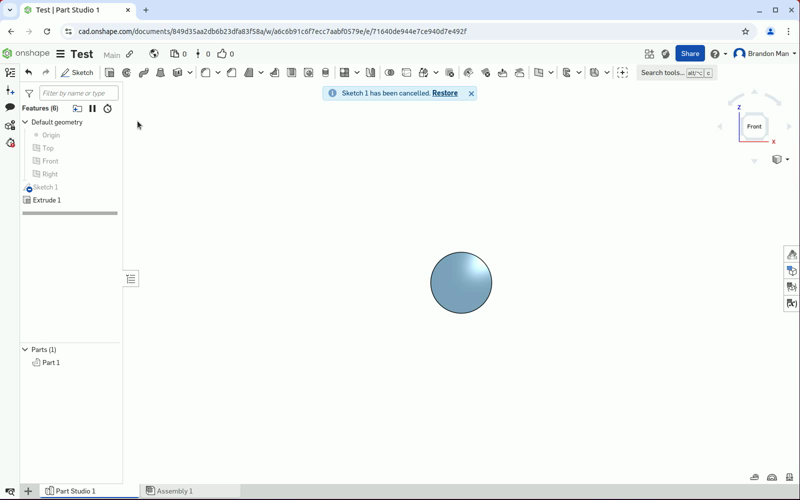
key(shift+h)
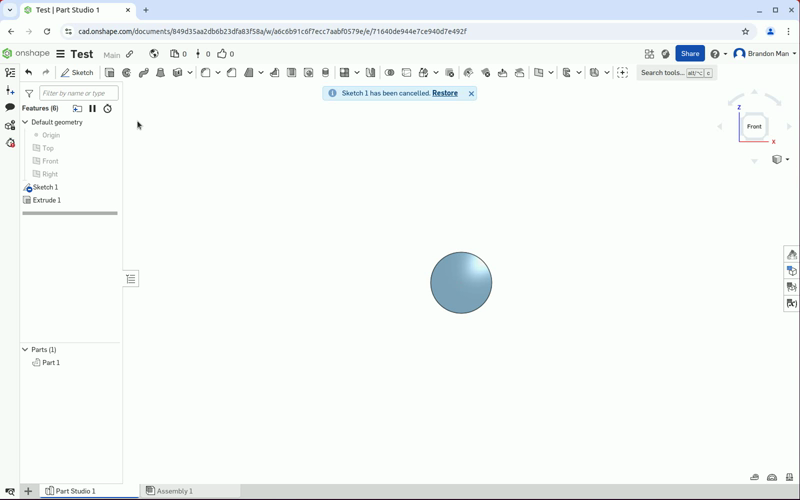
key(shift+h)
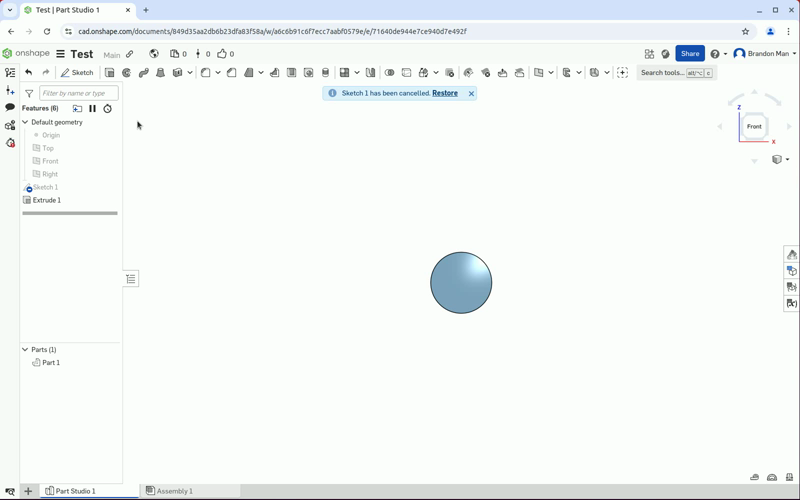
mouse_move(73, 189)
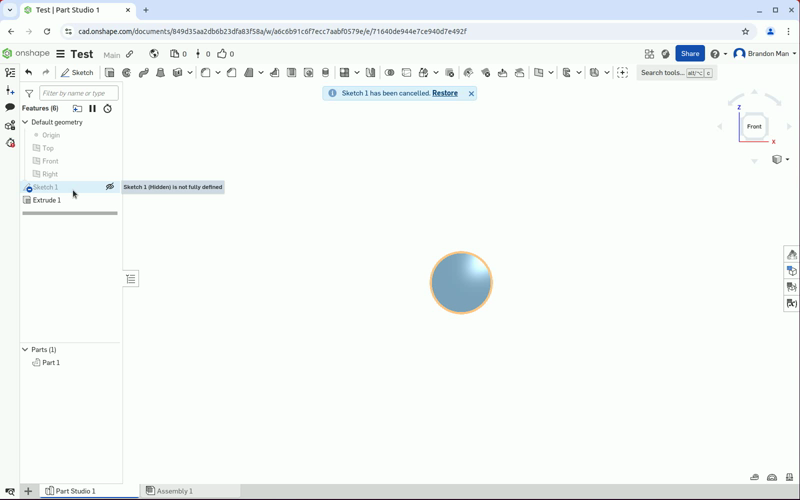
click(73, 189)
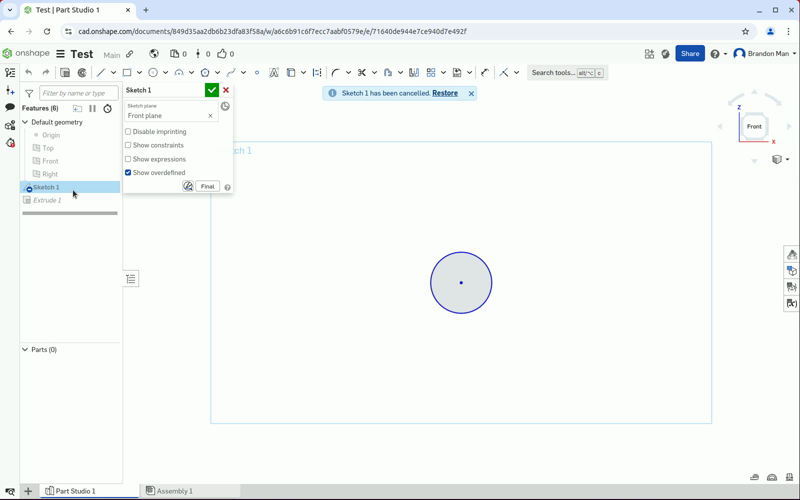
mouse_move(229, 92)
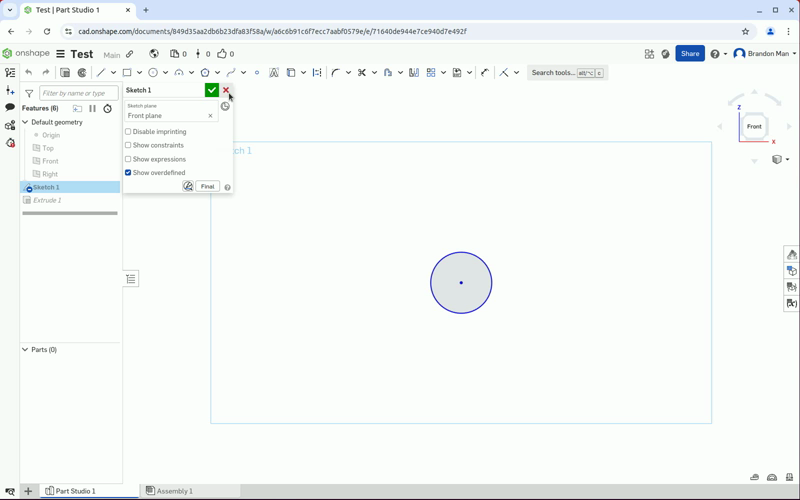
click(229, 92)
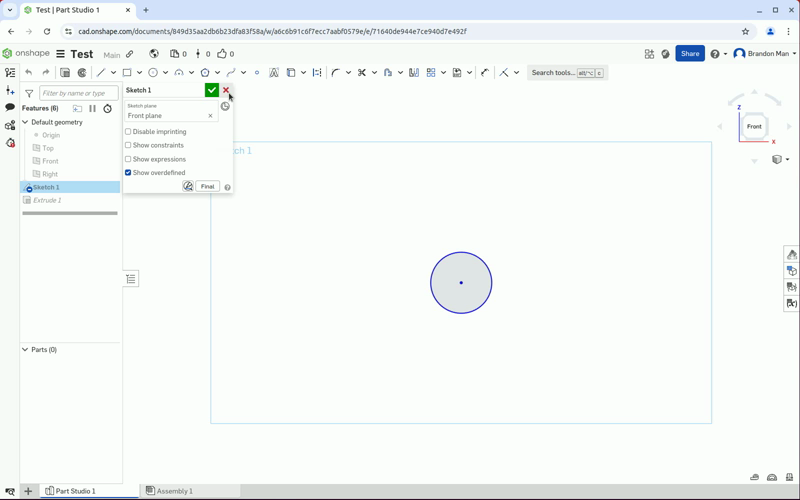
key(shift+s)
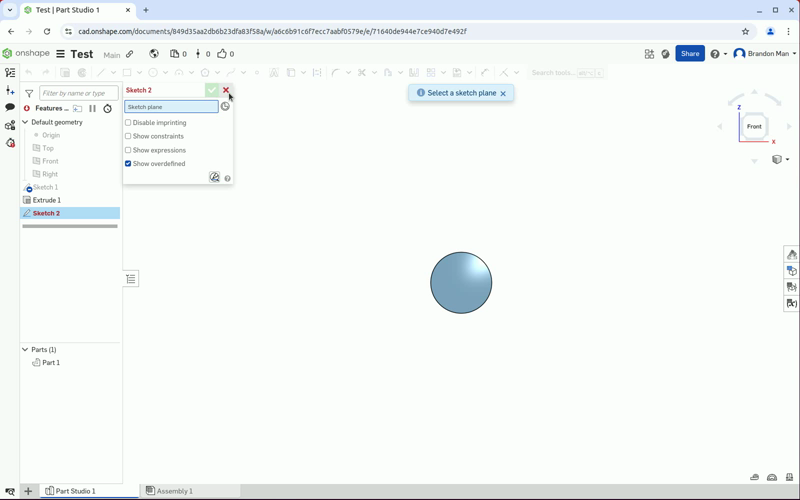
mouse_move(73, 163)
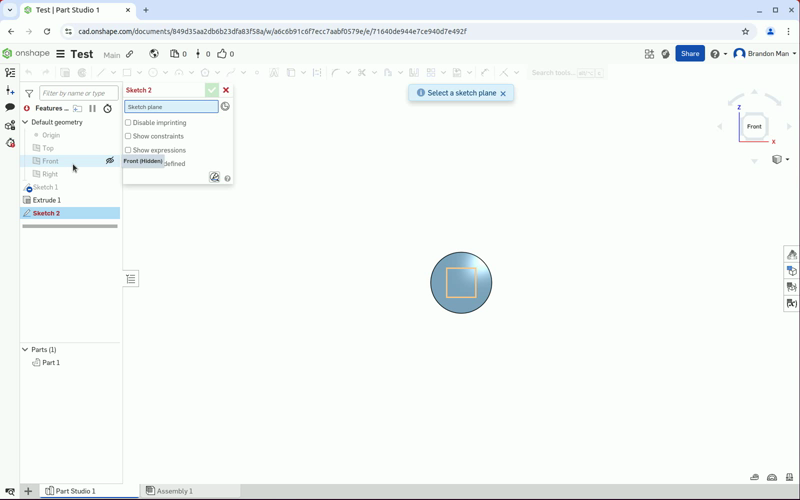
click(73, 163)
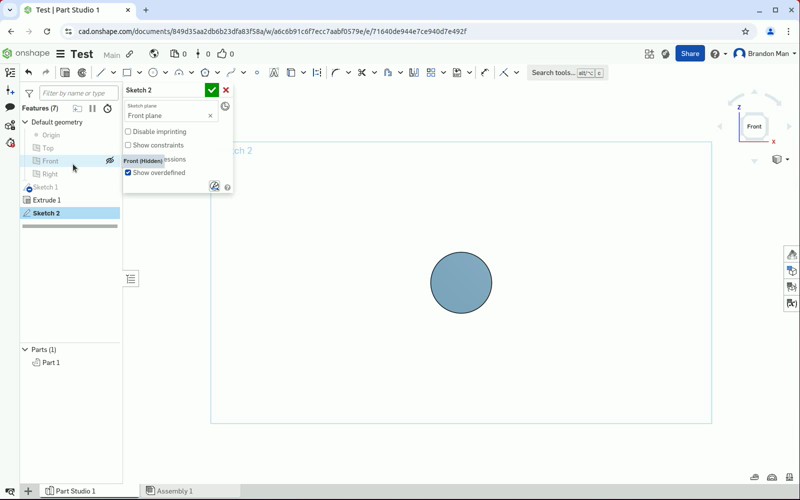
mouse_move(73, 352)
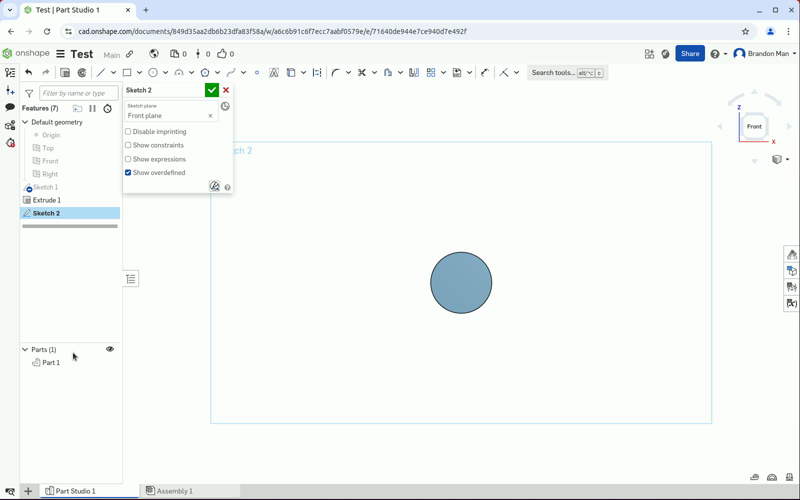
key(y)
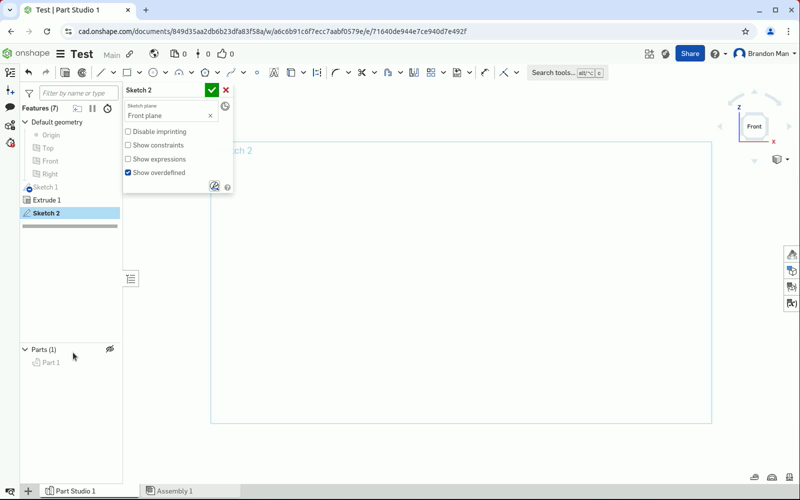
key(c)
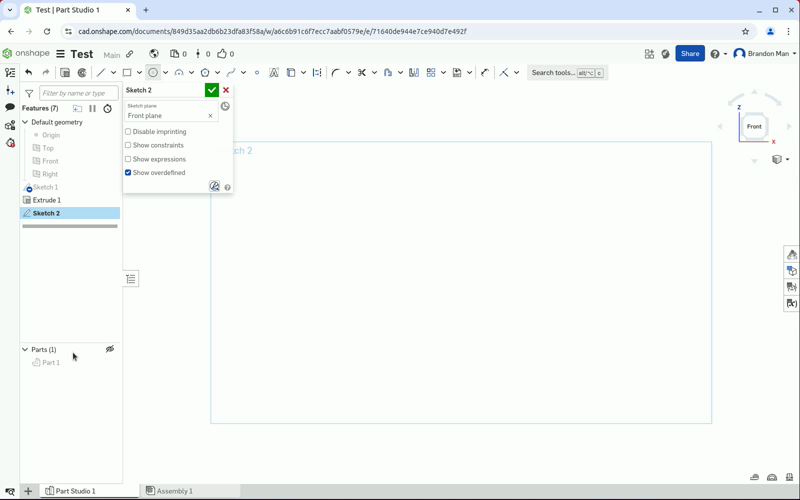
key_down(shift)
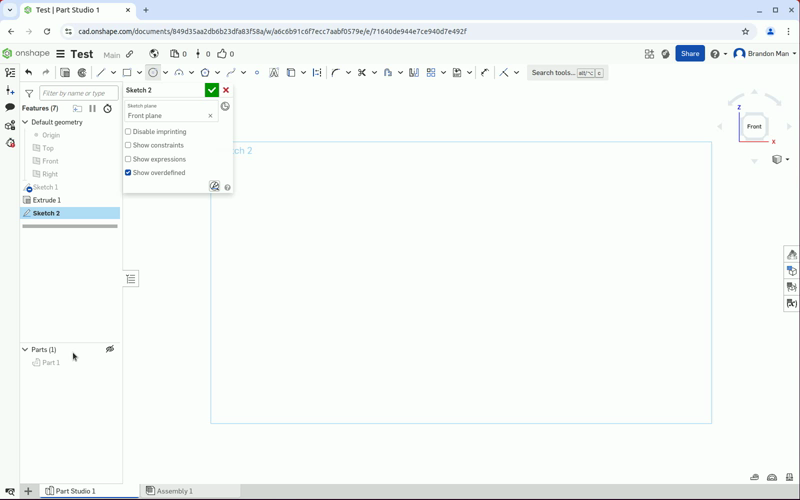
mouse_move(460, 282)
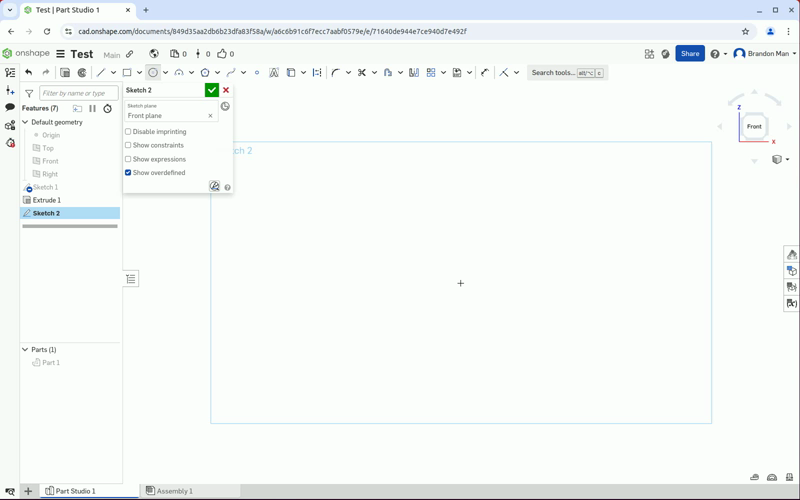
click(460, 282)
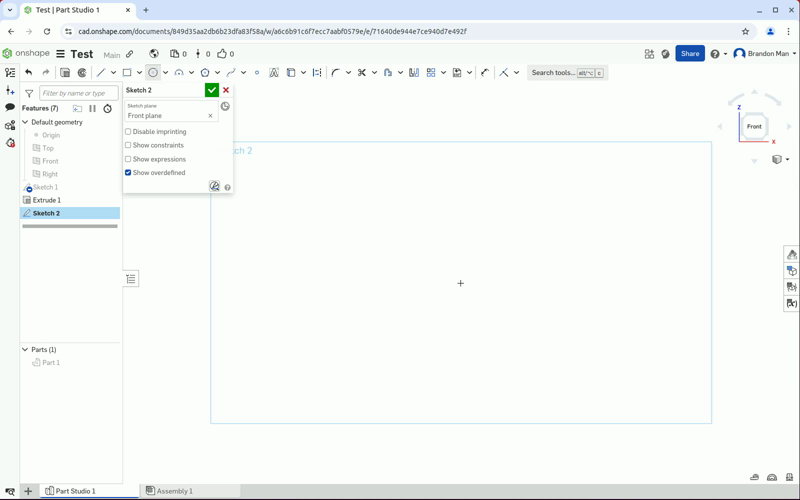
key_up(shift)
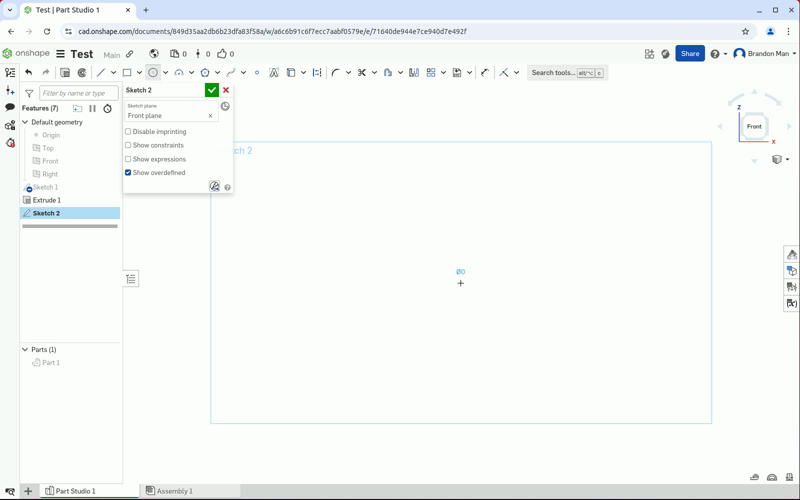
mouse_move(512, 282)
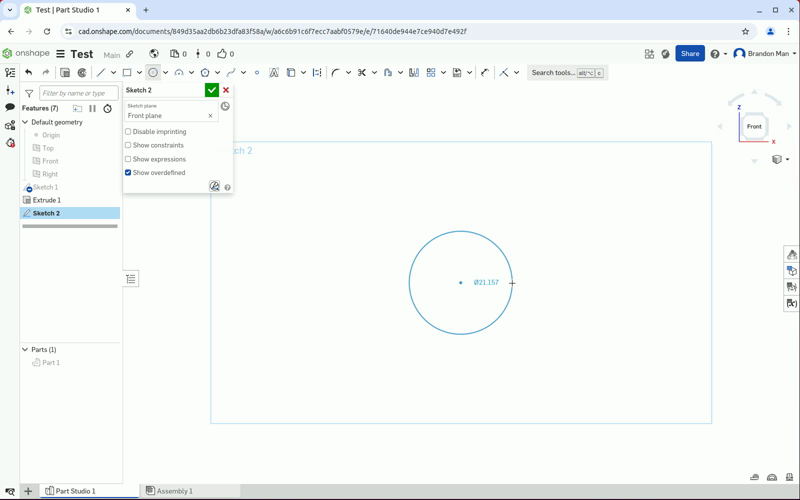
click(512, 282)
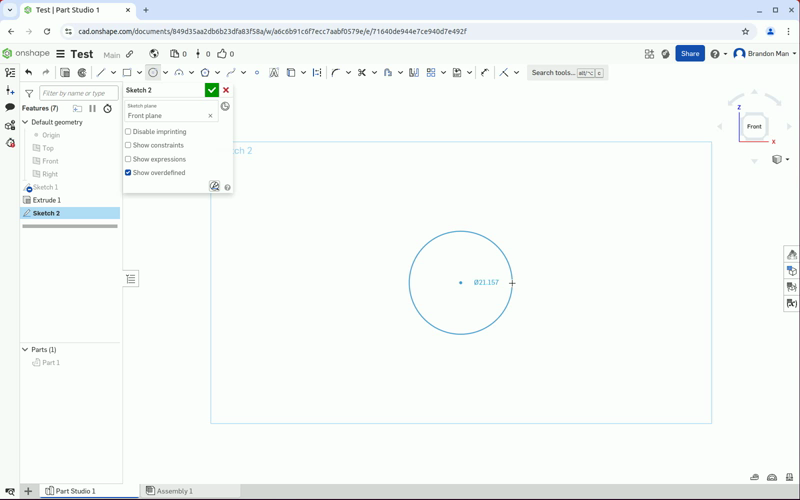
key(esc)
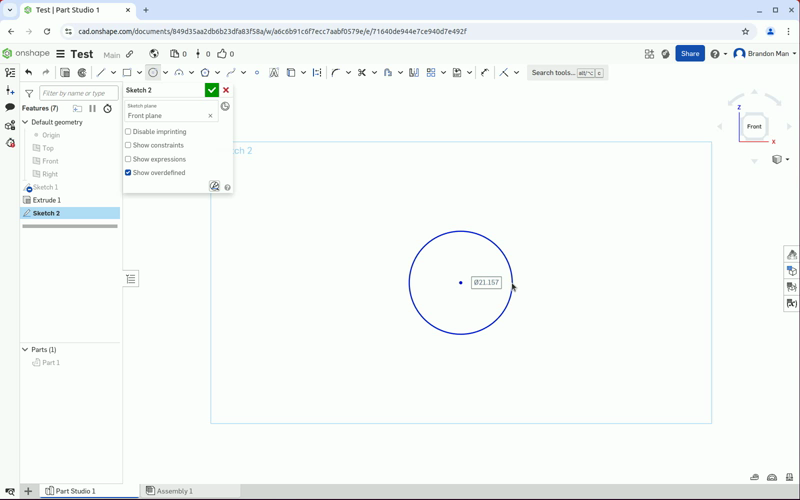
key(c)
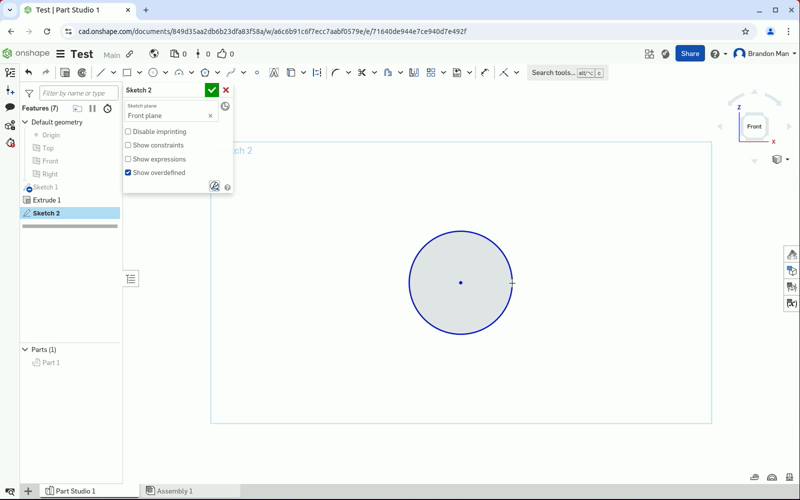
key_down(shift)
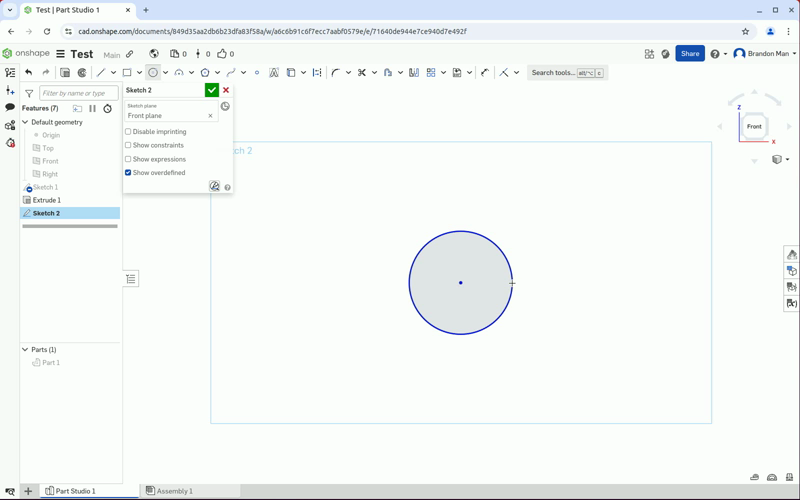
mouse_move(460, 282)
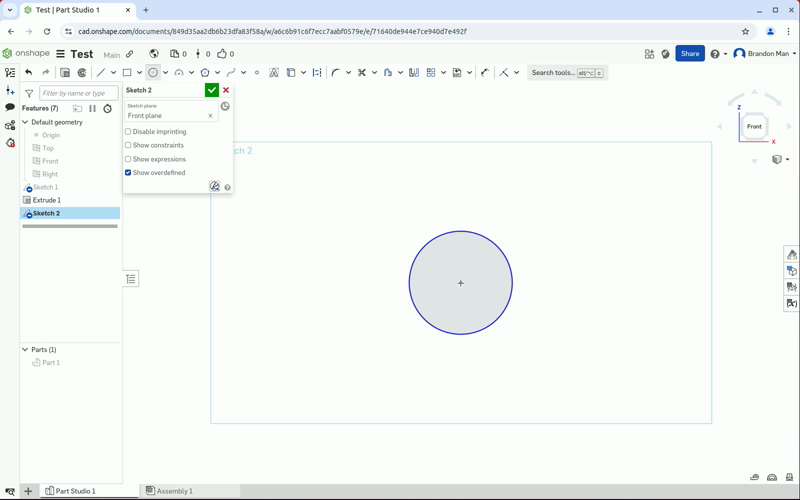
click(460, 282)
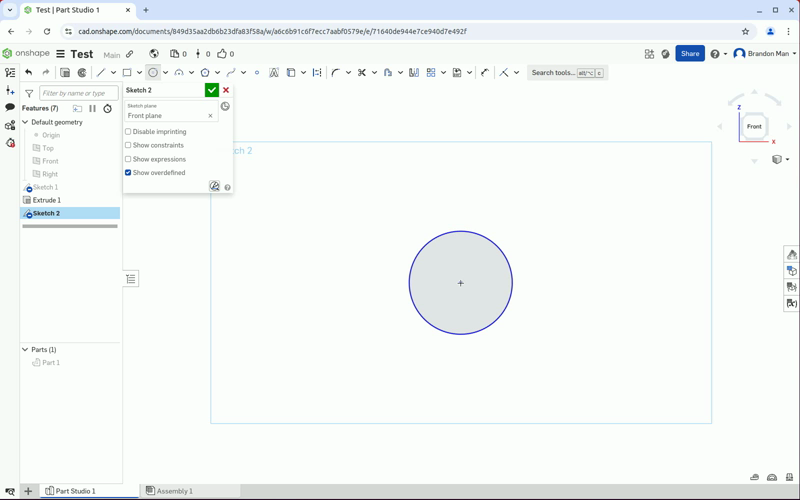
key_up(shift)
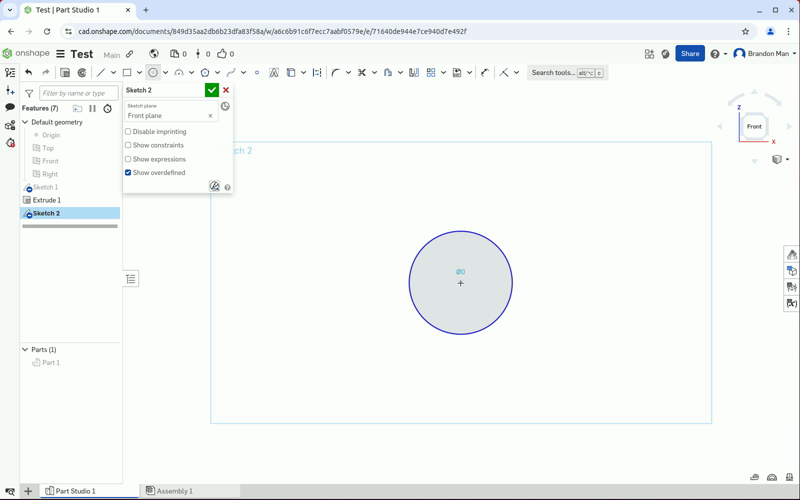
mouse_move(490, 282)
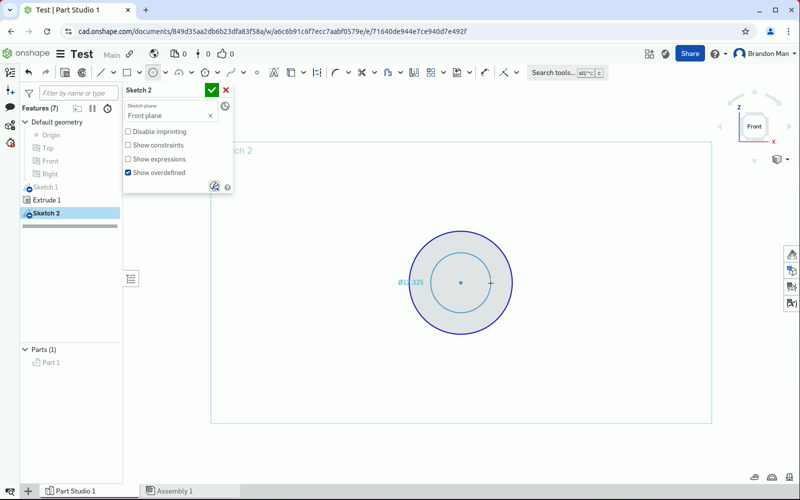
click(490, 282)
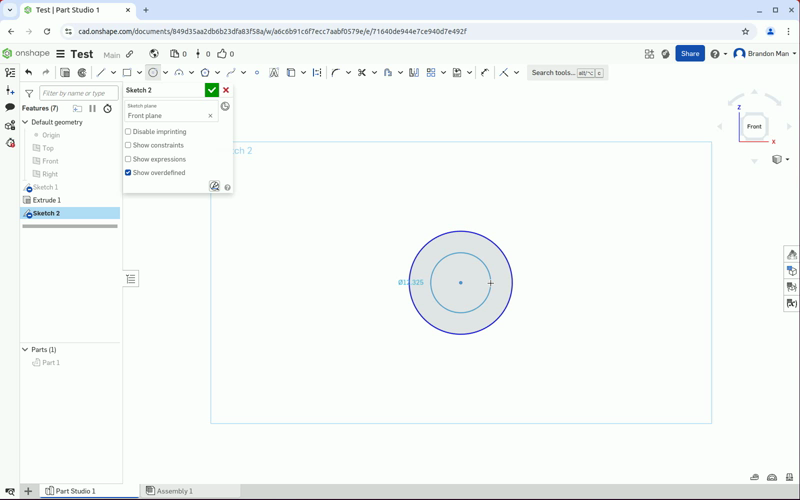
key(esc)
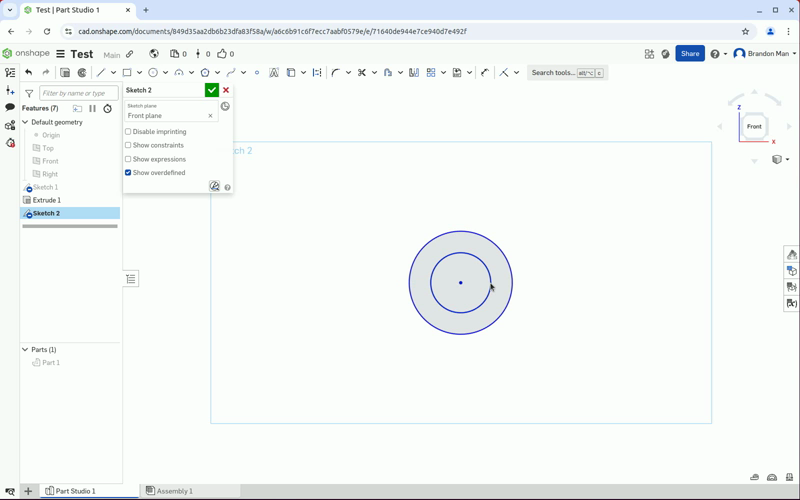
mouse_move(438, 310)
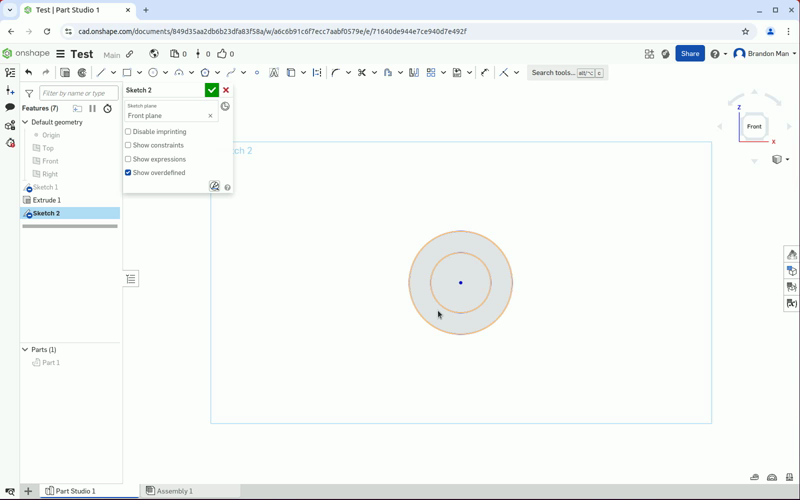
click(438, 310)
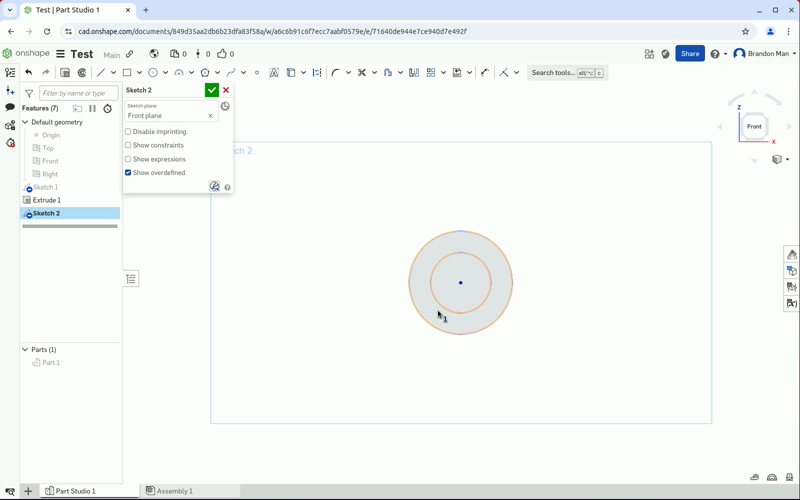
mouse_move(73, 352)
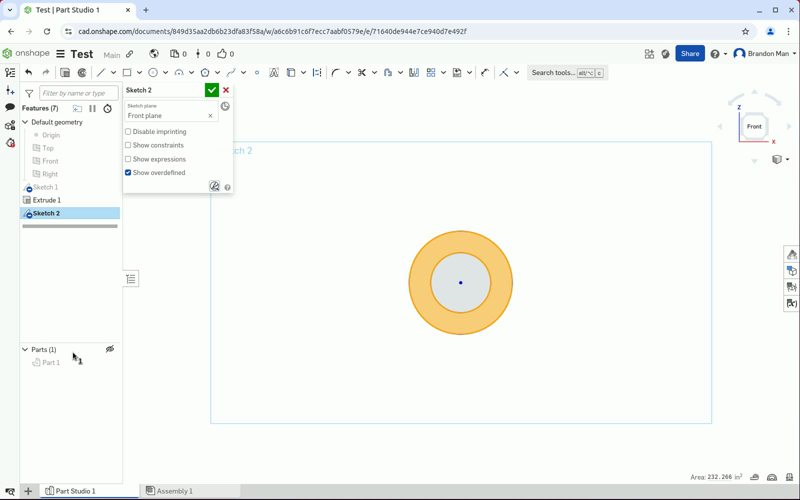
key(shift+y)
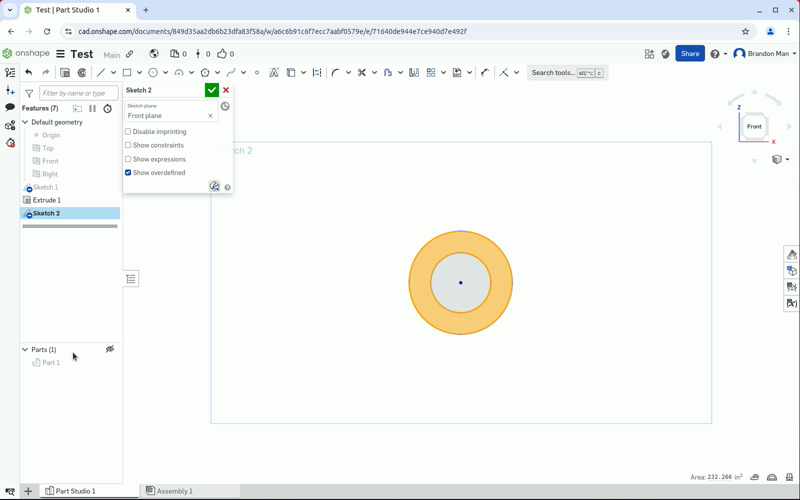
key(shift+e)
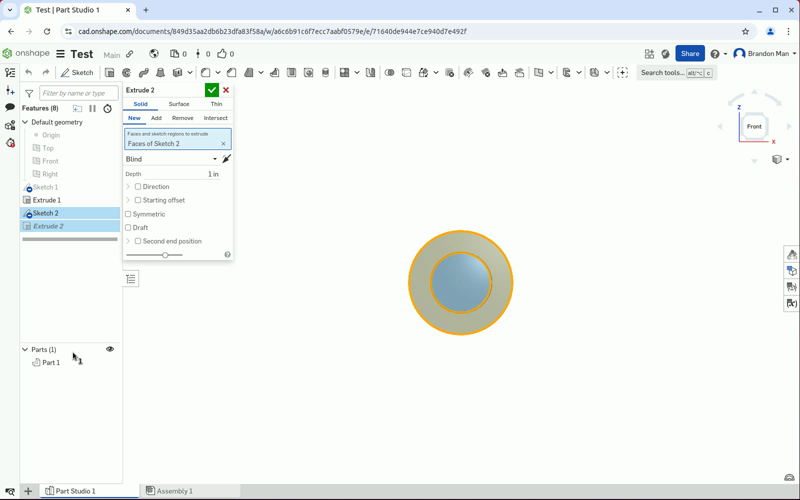
mouse_move(143, 106)
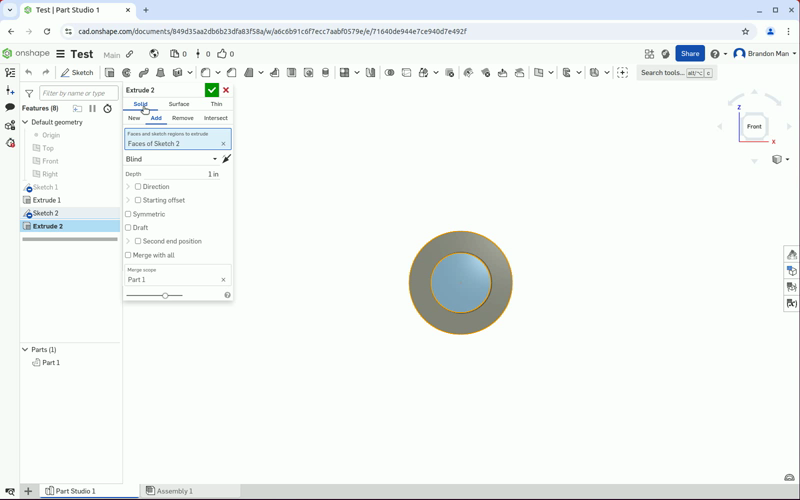
click(143, 106)
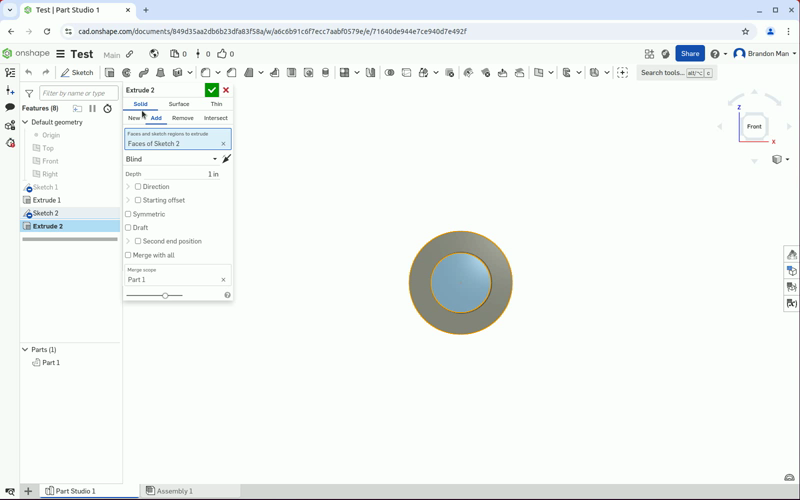
mouse_move(137, 120)
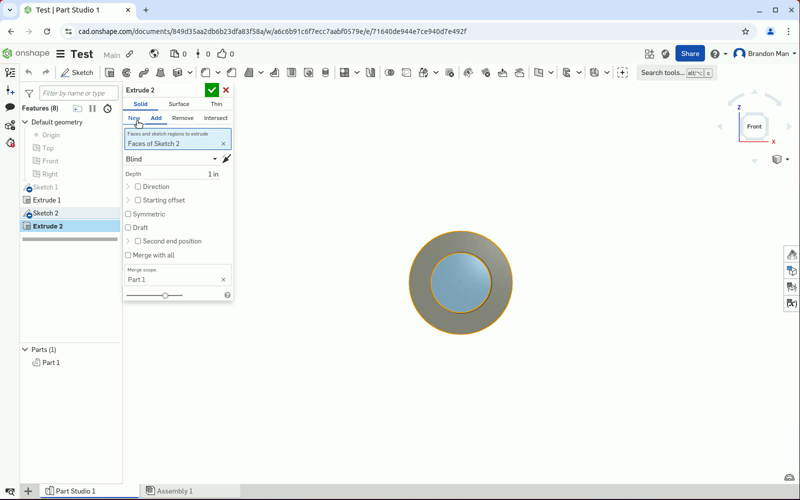
click(137, 120)
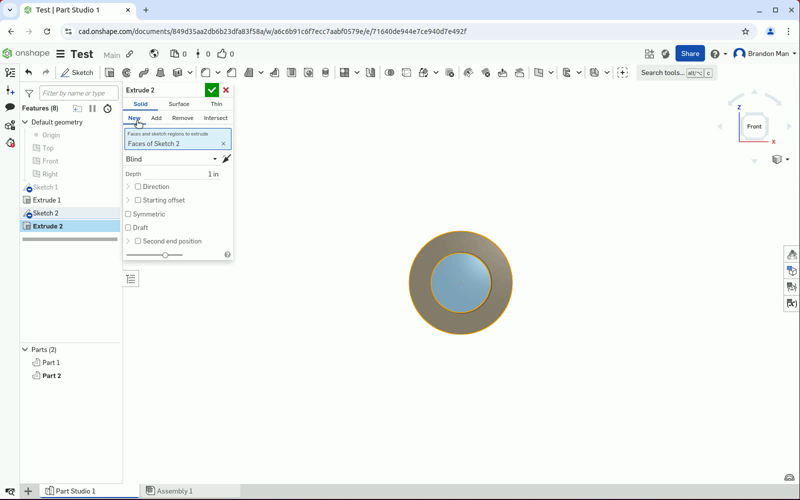
key(tab, 4)
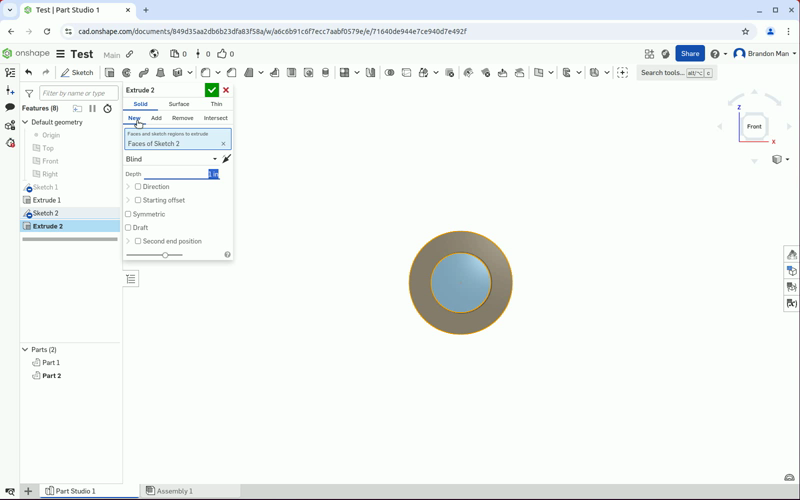
text(8.425)
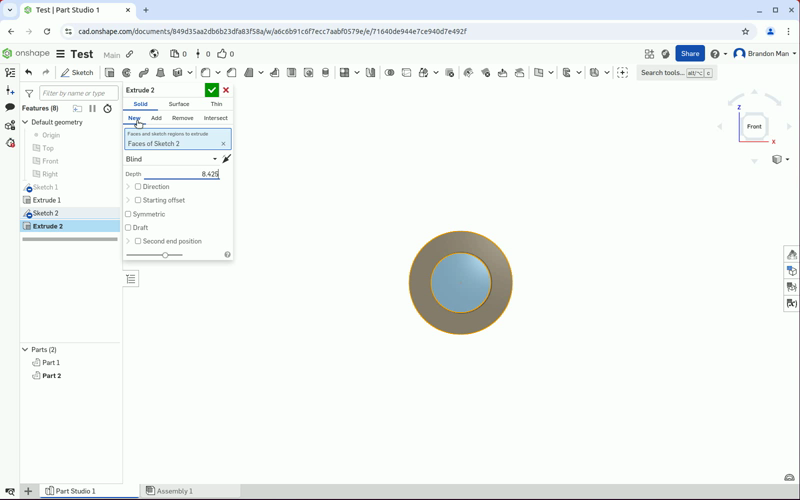
key(enter)
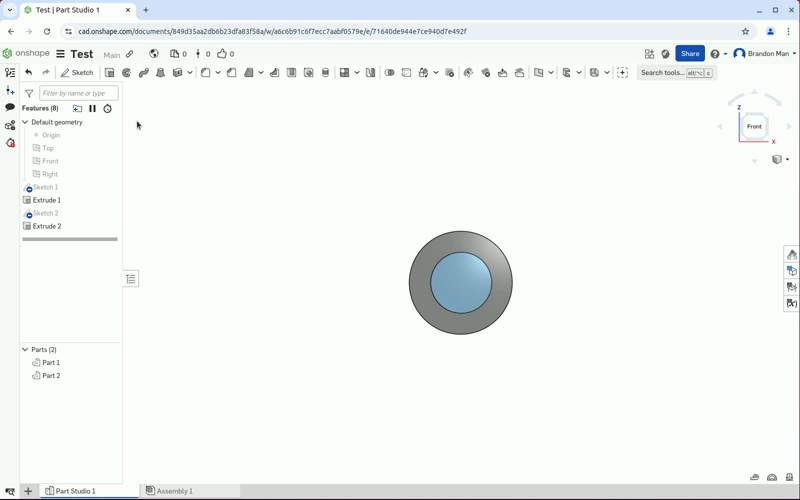
key(shift+h)
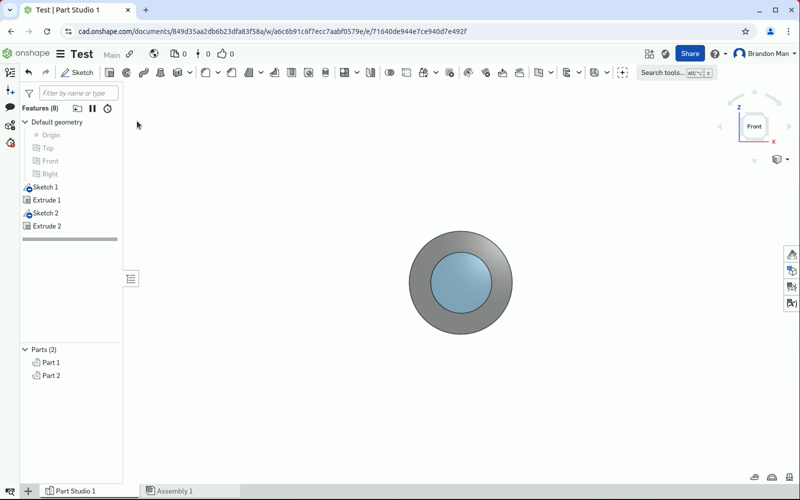
key(shift+h)
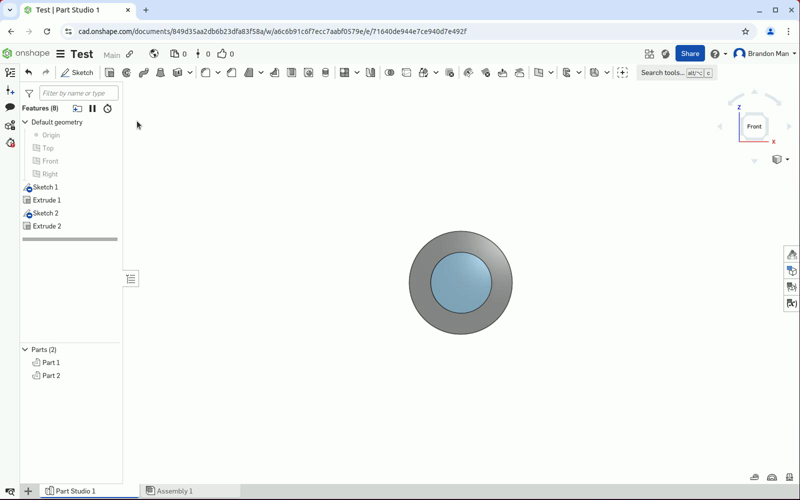
key(shift+7)
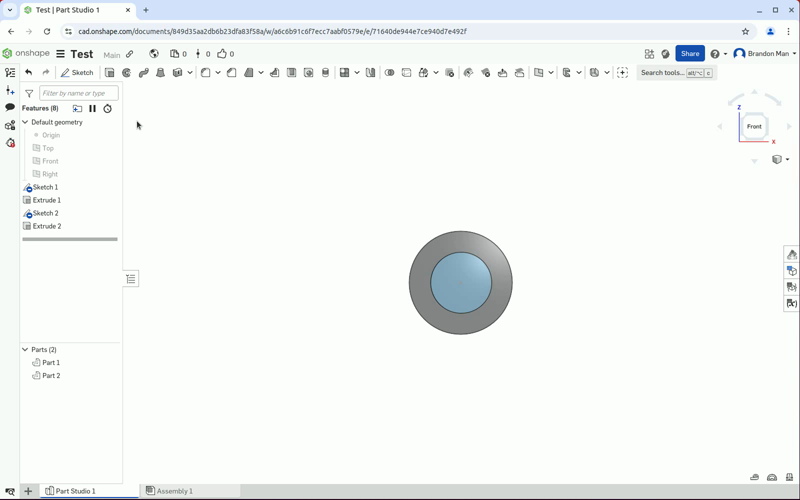
key(left, 2)
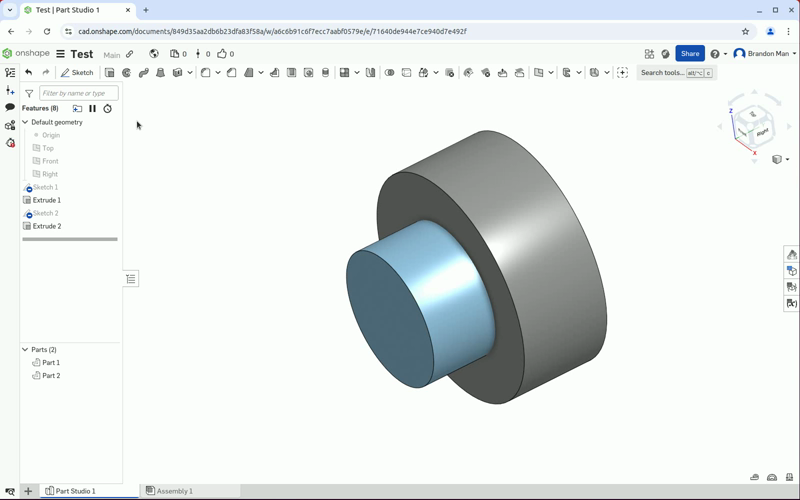
key(down, 2)
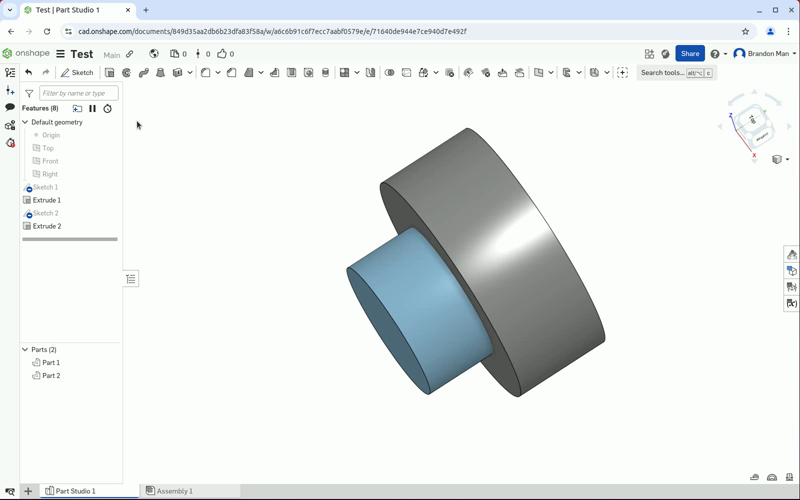
key(up, 2)
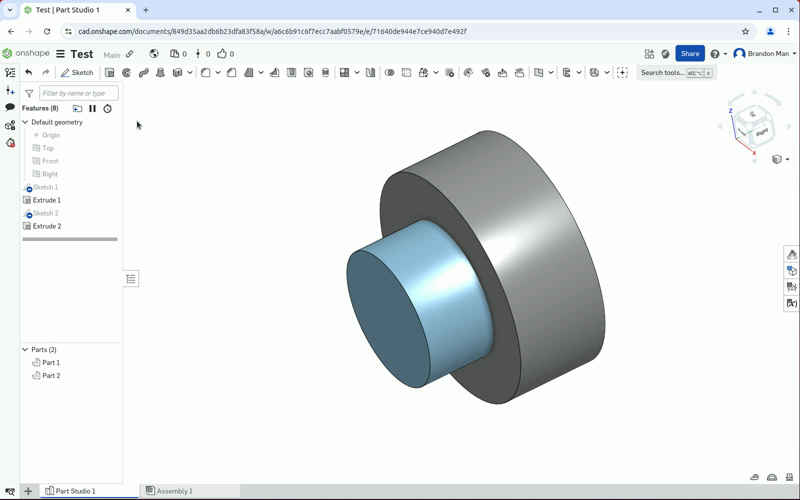
key(right, 2)
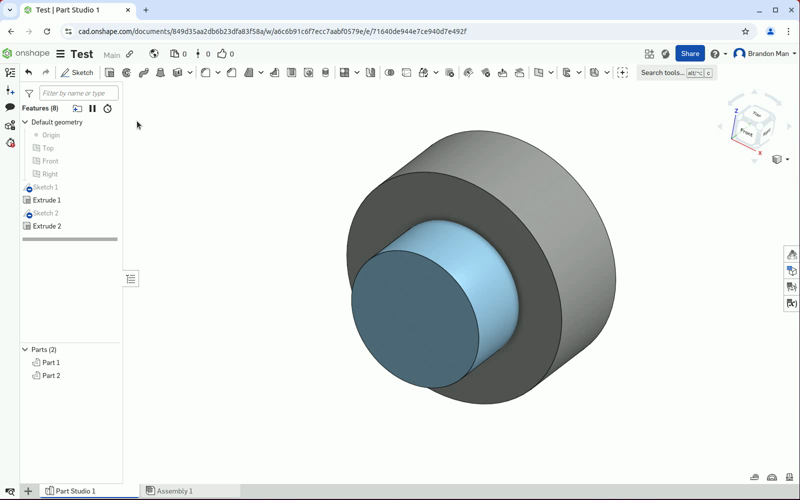
mouse_move(73, 189)
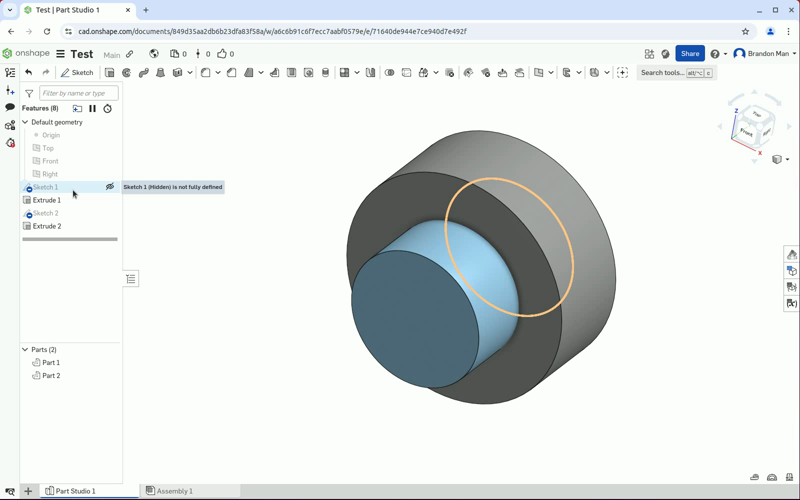
click(73, 189)